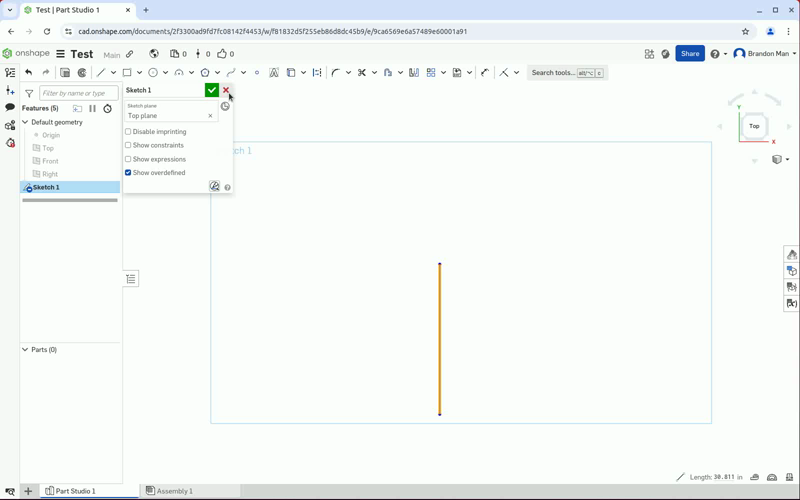
key(shift+h)
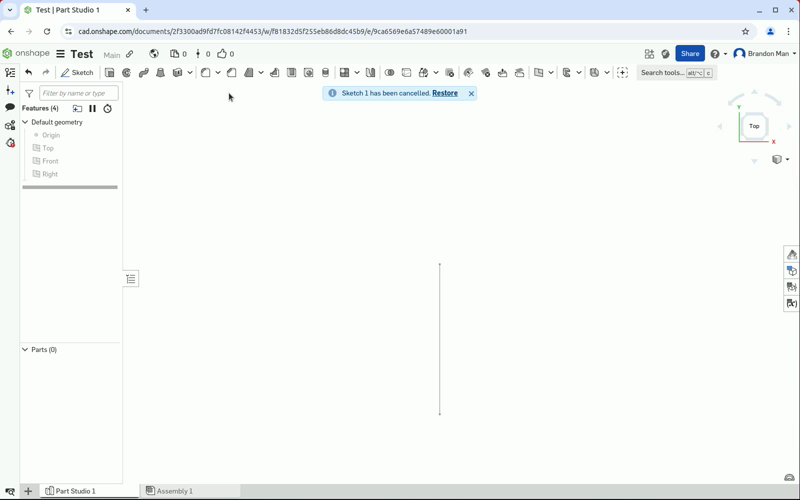
mouse_move(73, 352)
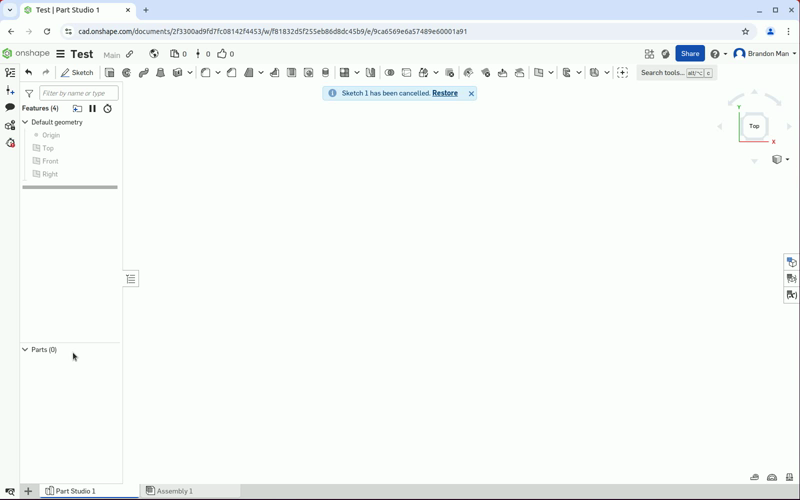
key(y)
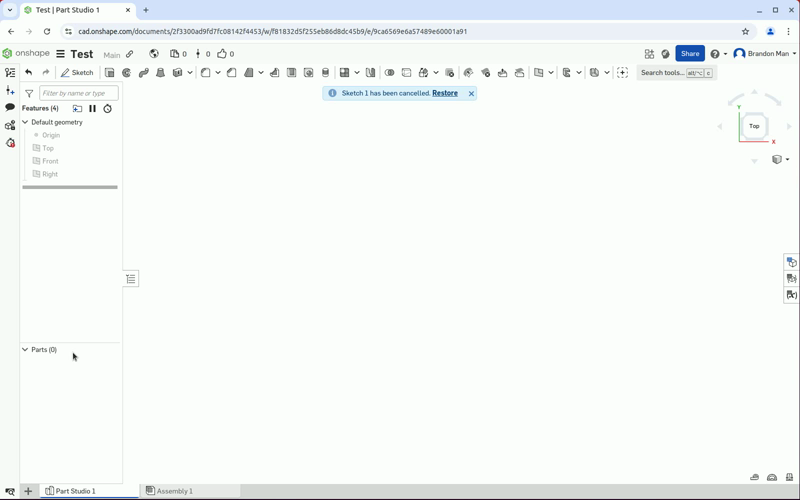
key(shift+p)
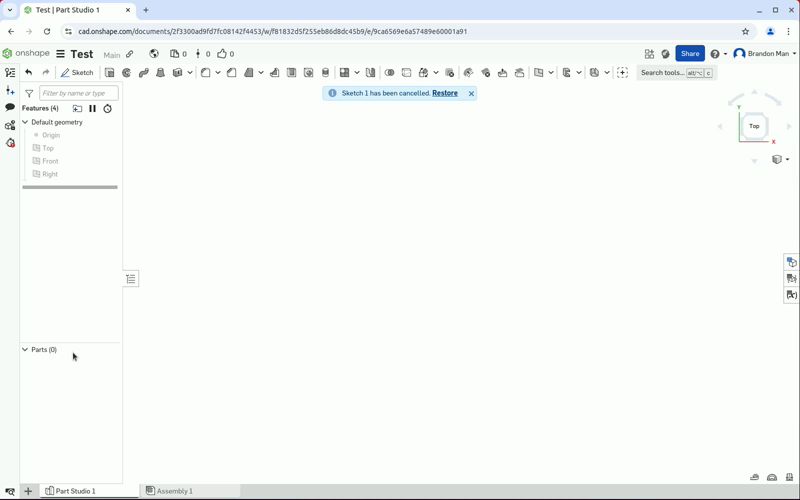
key(space)
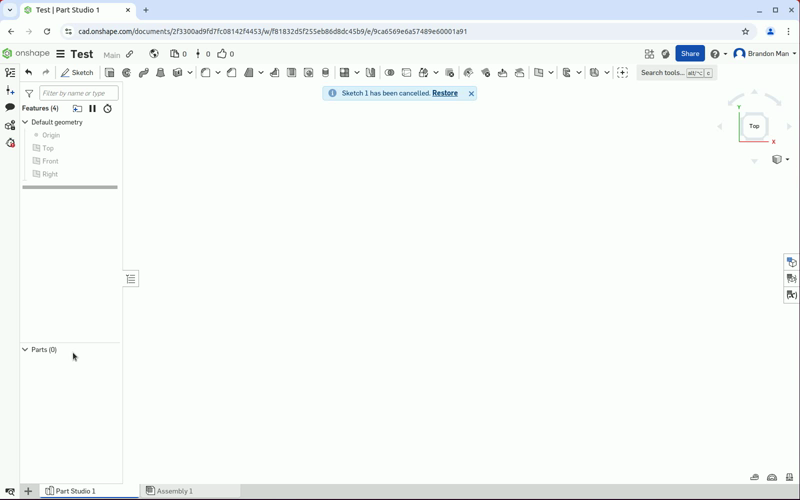
key_down(shift)
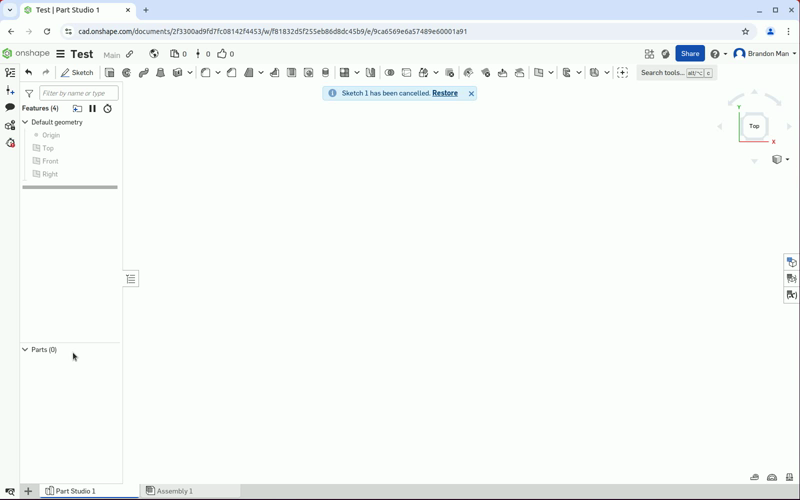
key(up)
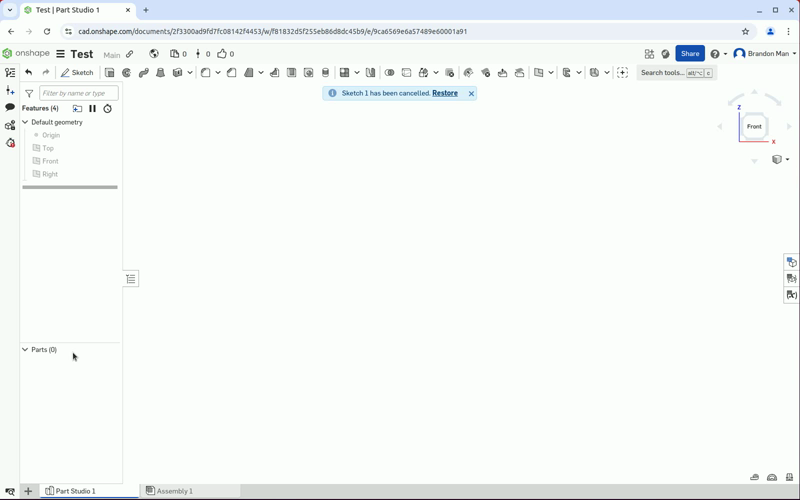
key_up(shift)
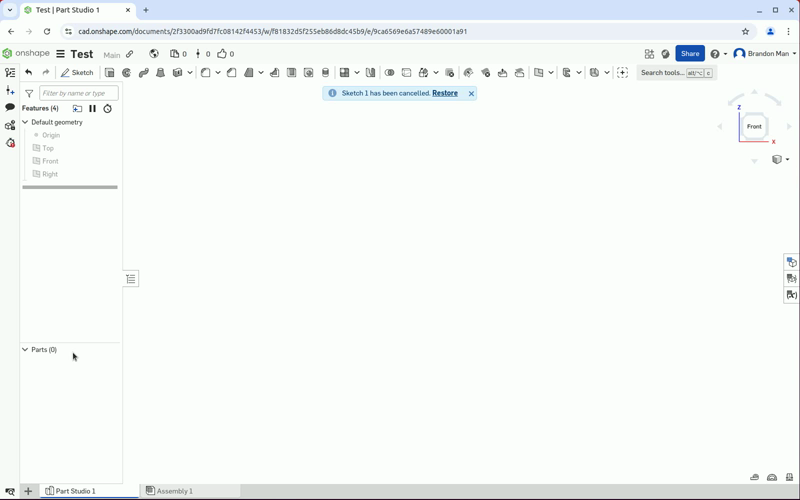
mouse_move(73, 352)
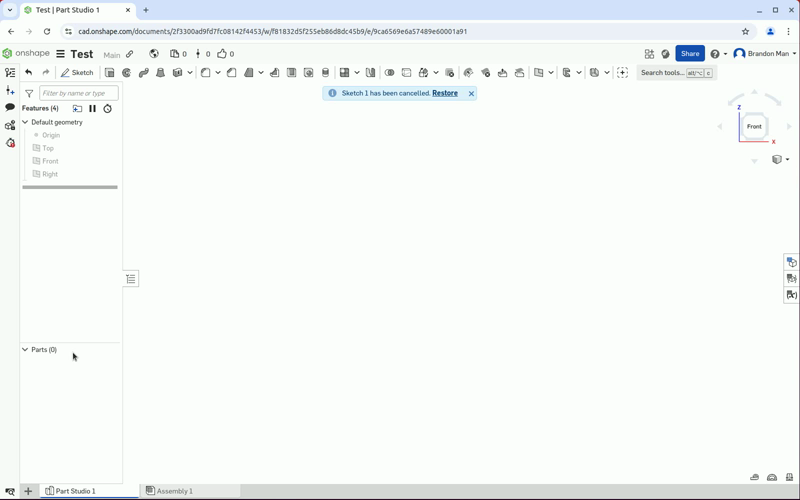
key(shift+y)
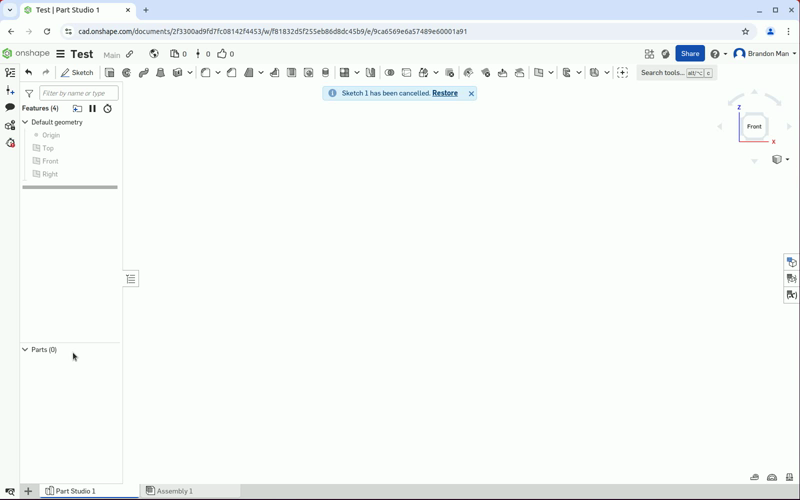
key(shift+s)
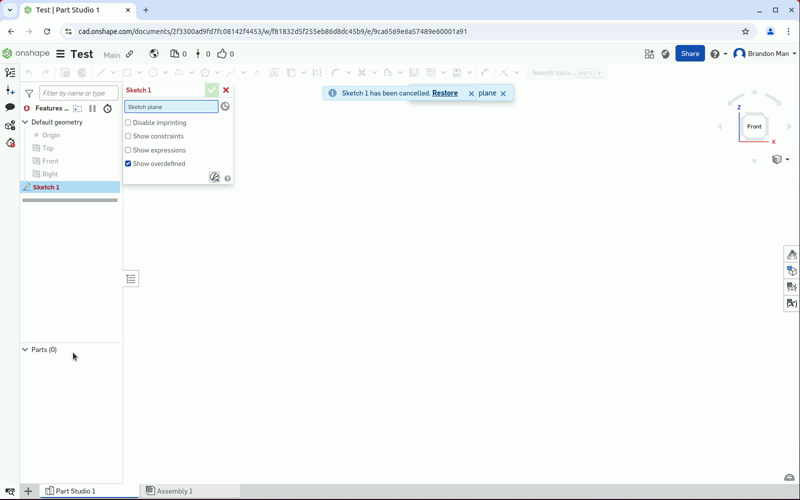
mouse_move(73, 163)
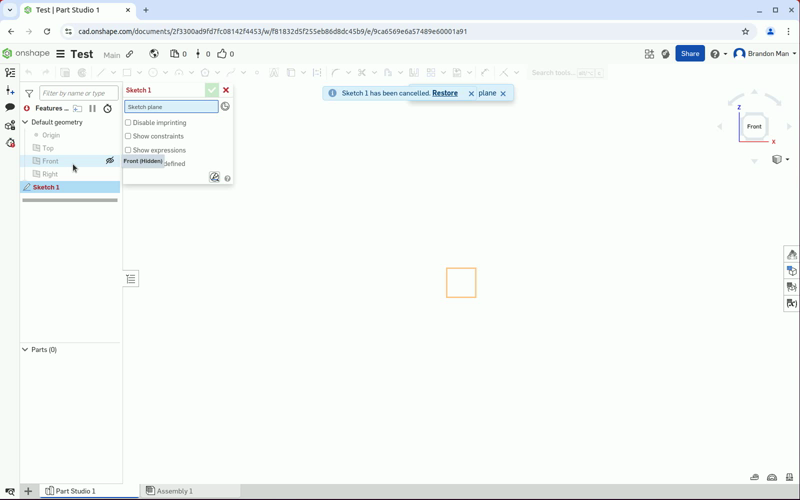
click(73, 163)
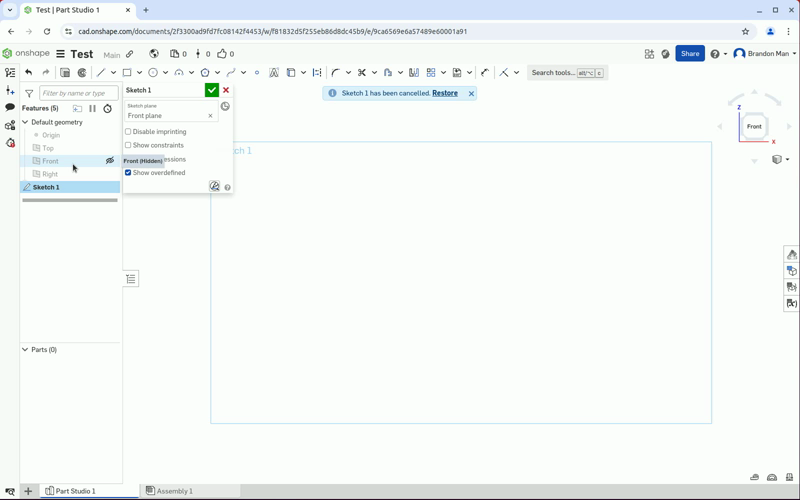
mouse_move(73, 352)
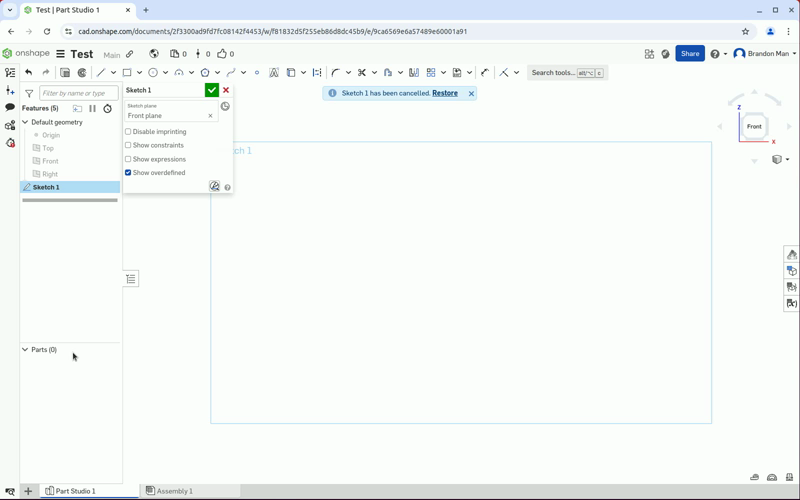
key(y)
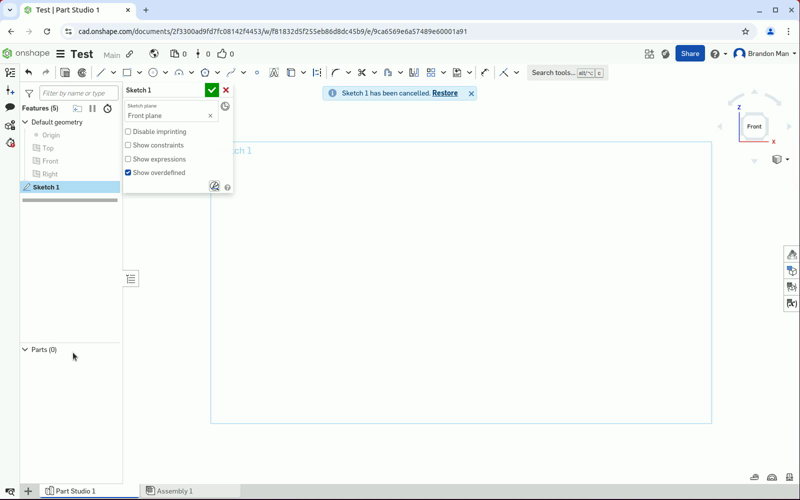
key(c)
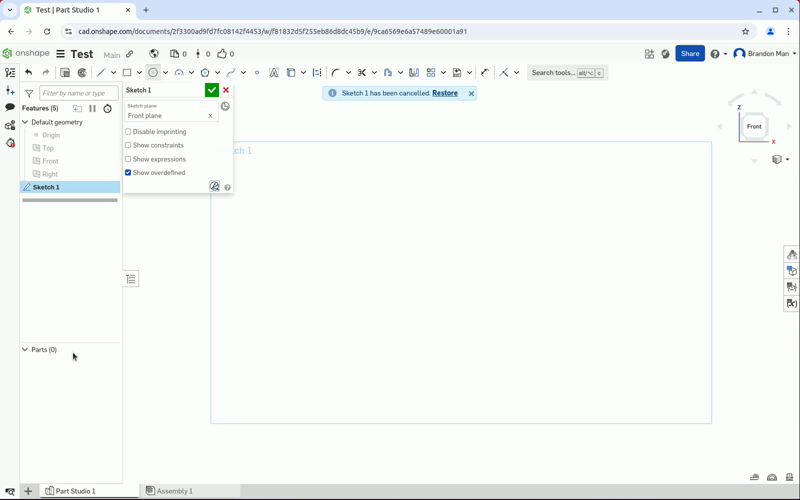
key_down(shift)
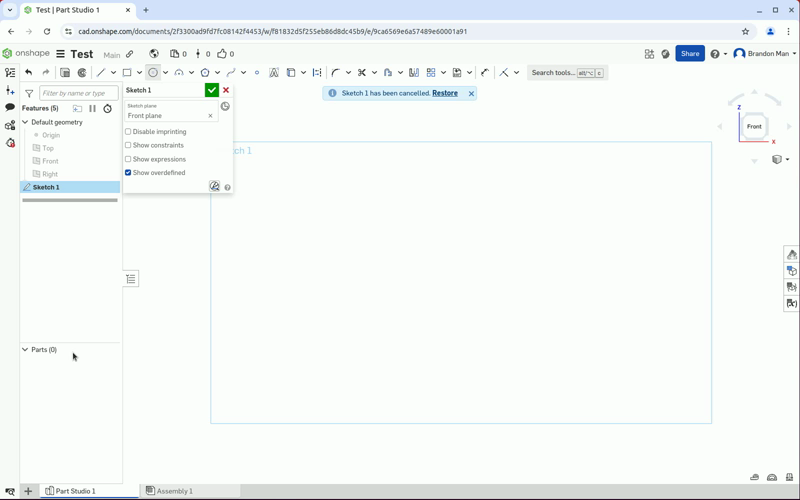
mouse_move(461, 282)
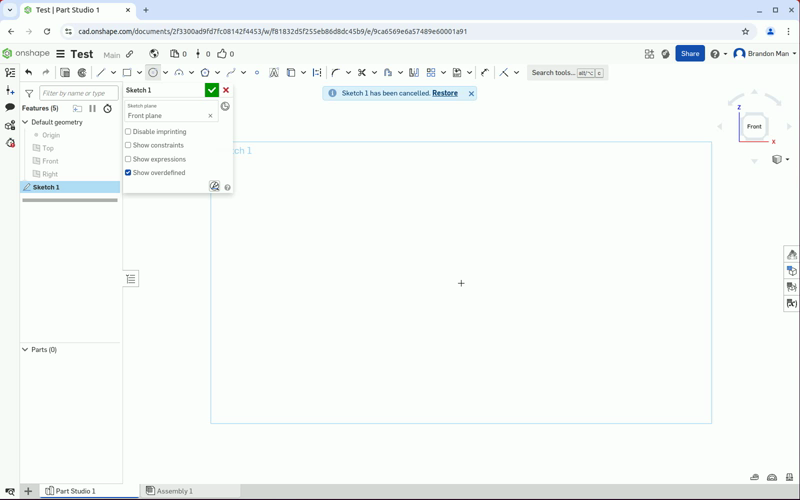
click(461, 282)
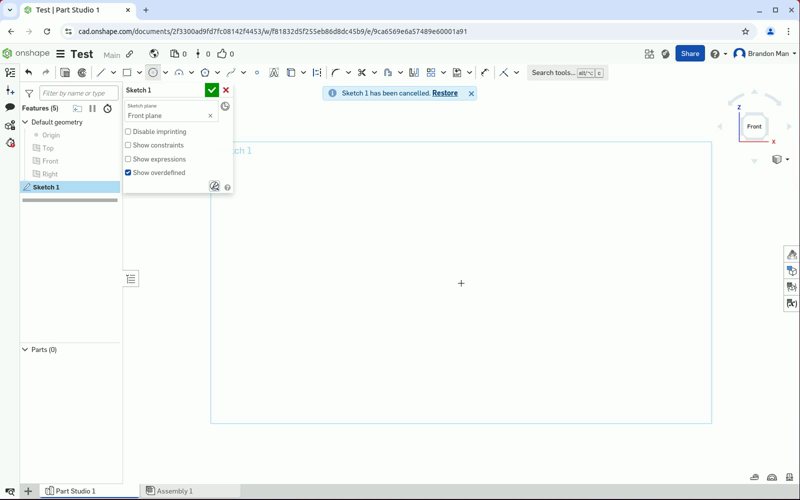
key_up(shift)
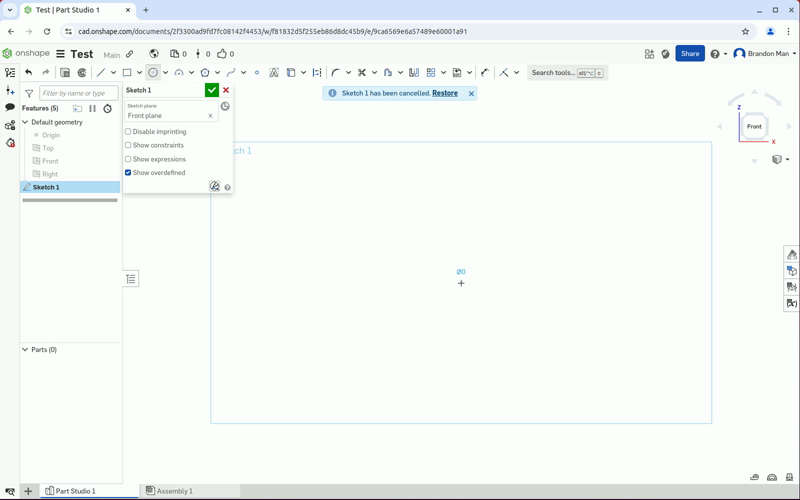
mouse_move(574, 282)
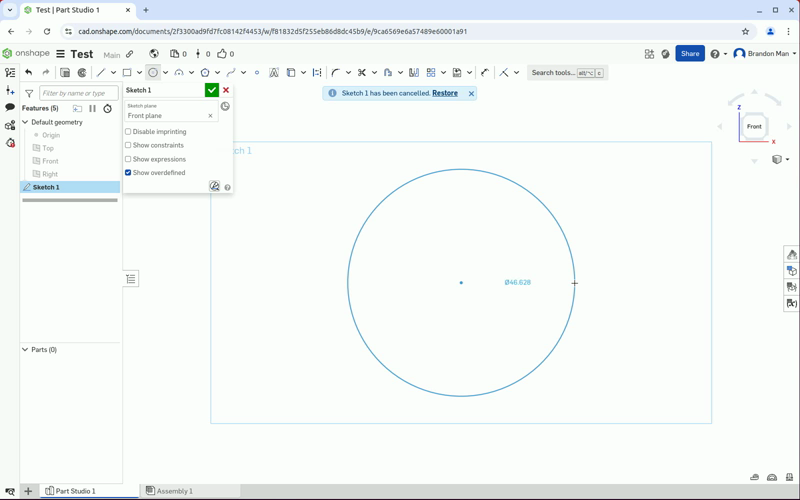
click(574, 282)
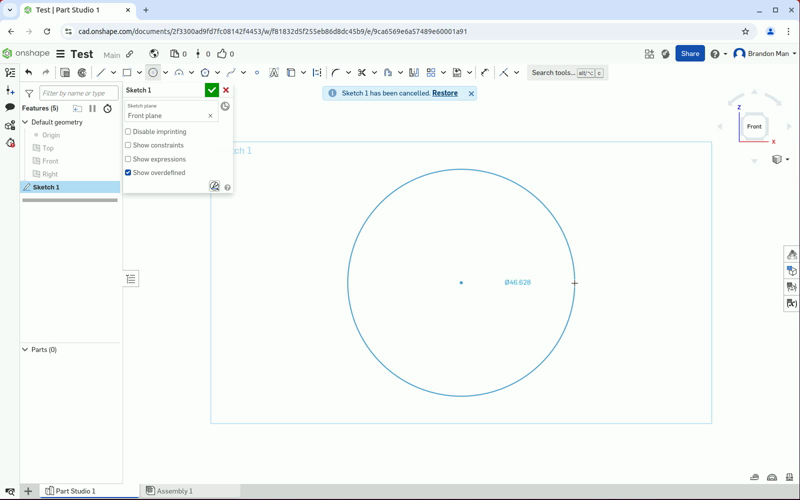
key(esc)
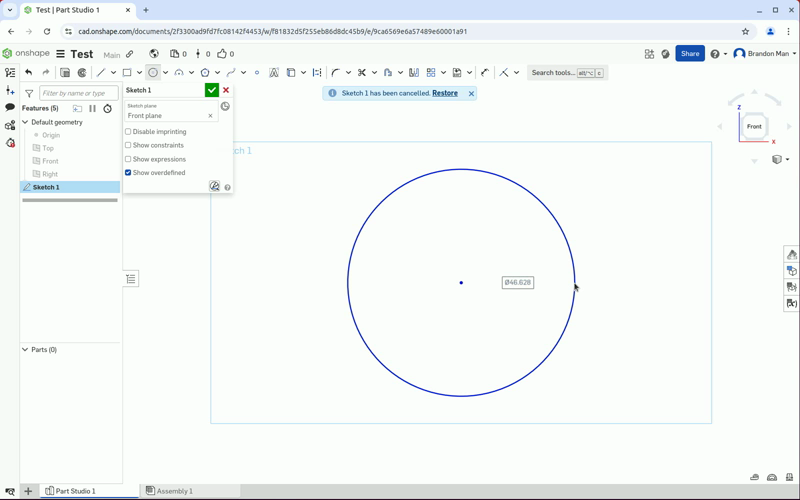
mouse_move(439, 303)
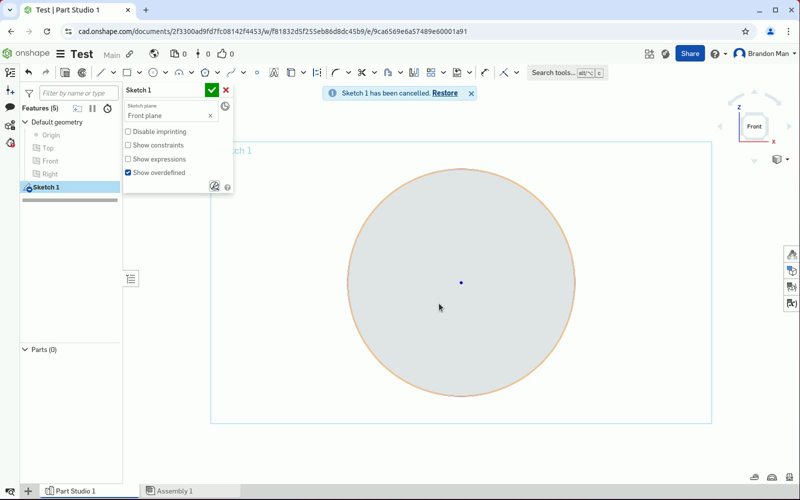
click(439, 303)
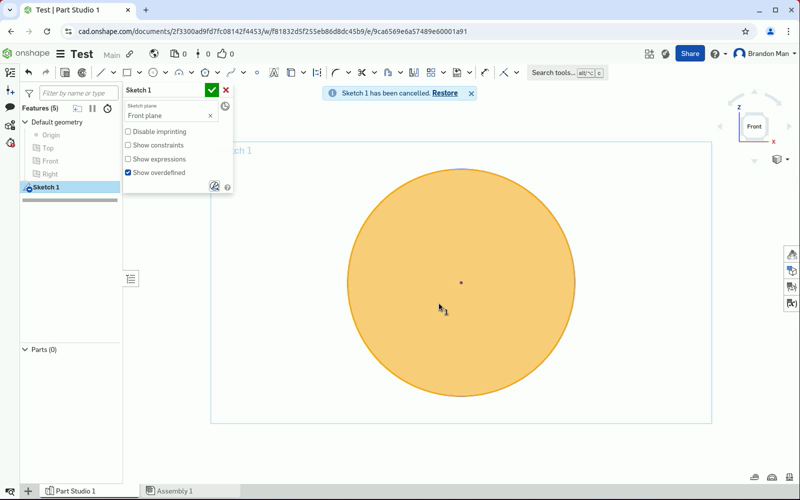
mouse_move(73, 352)
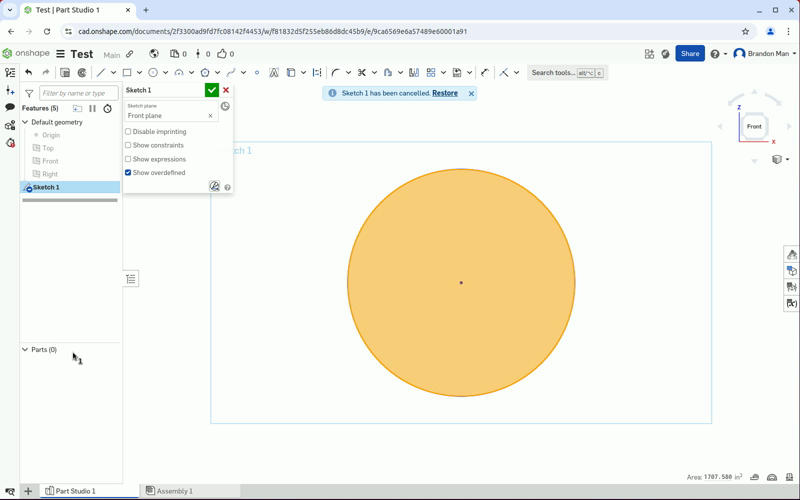
key(shift+y)
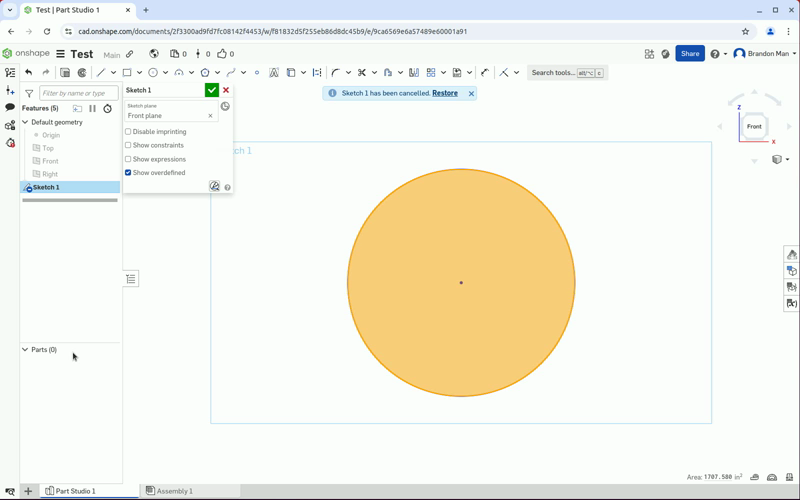
key(shift+e)
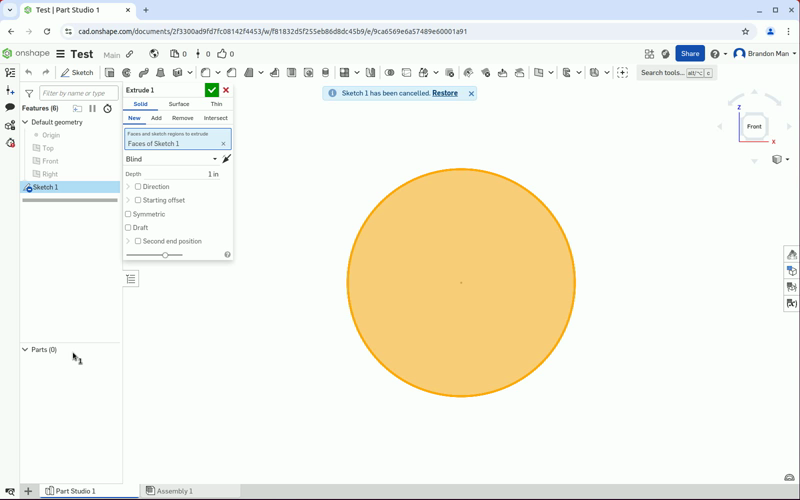
mouse_move(143, 106)
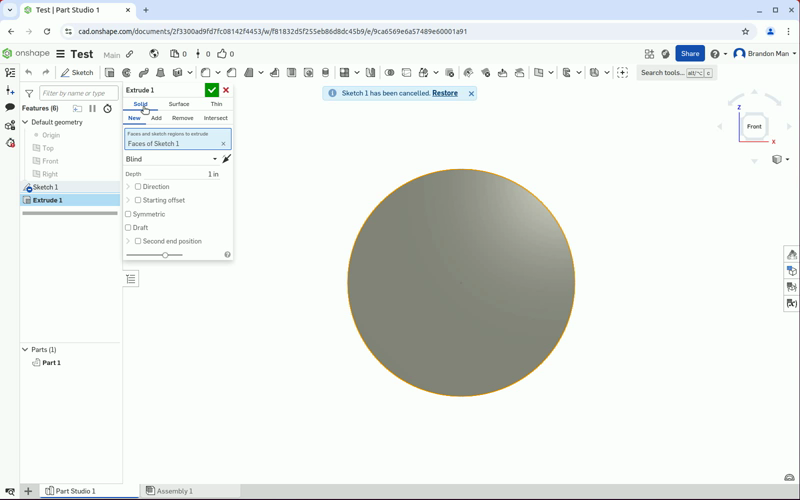
click(143, 106)
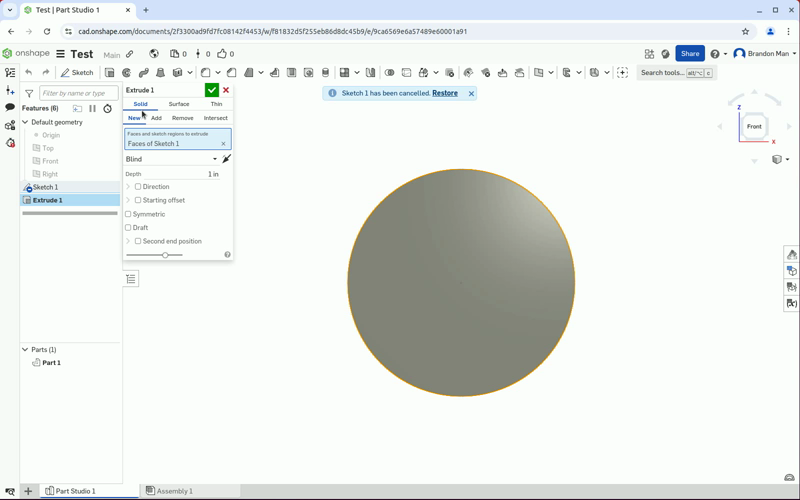
mouse_move(137, 120)
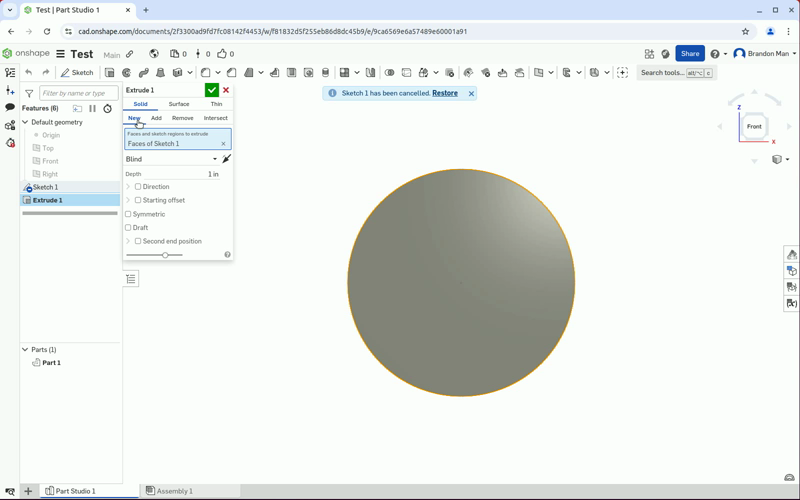
click(137, 120)
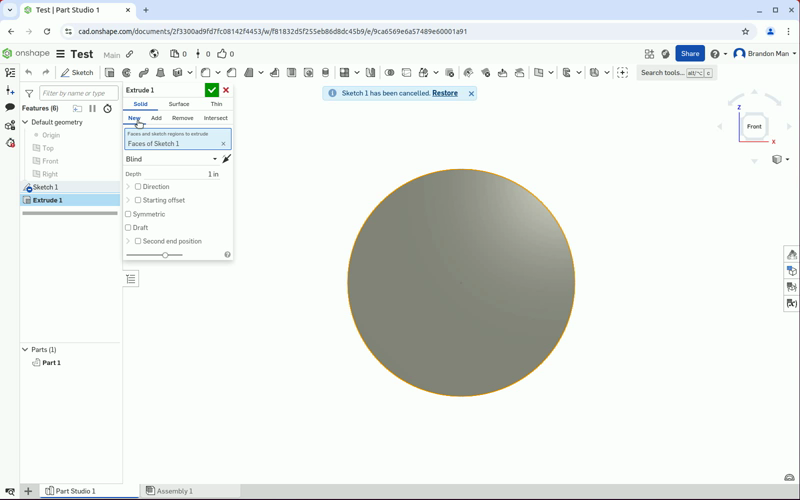
key(tab, 4)
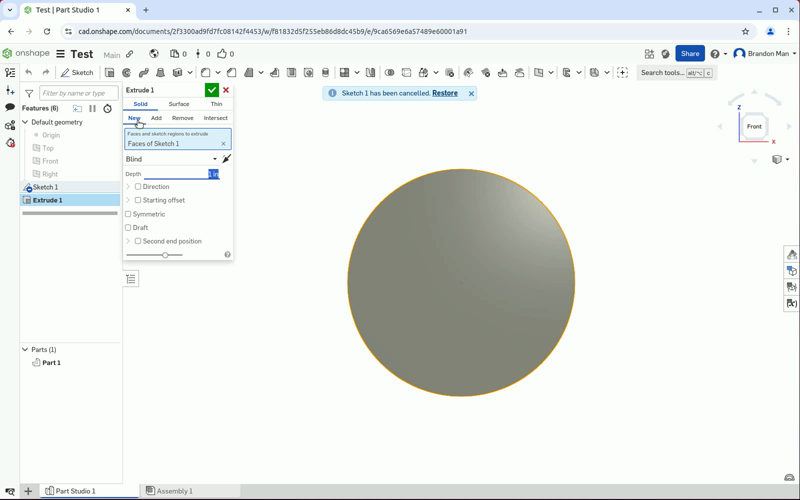
text(2.889)
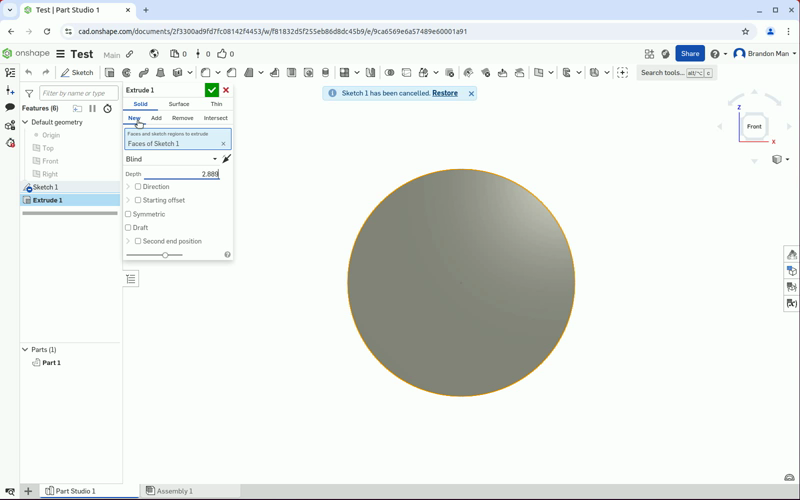
key(enter)
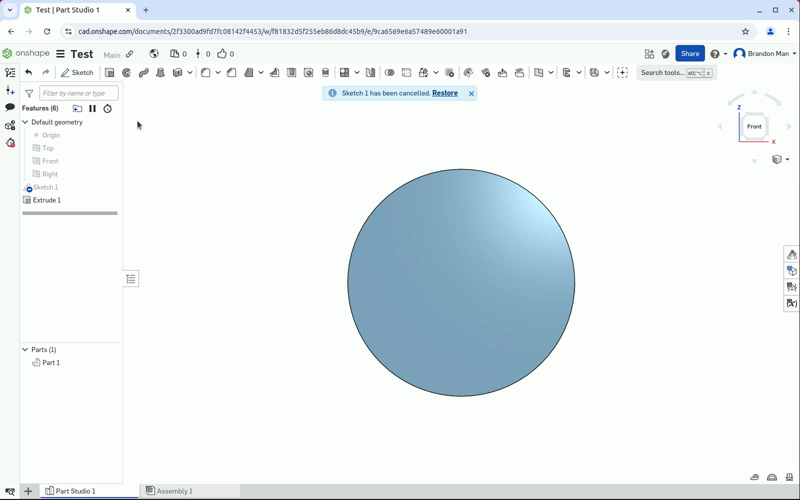
key(shift+h)
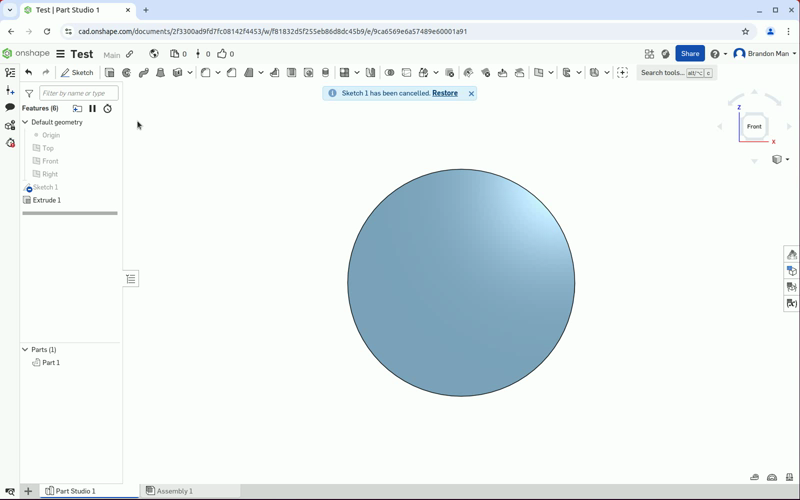
key(shift+h)
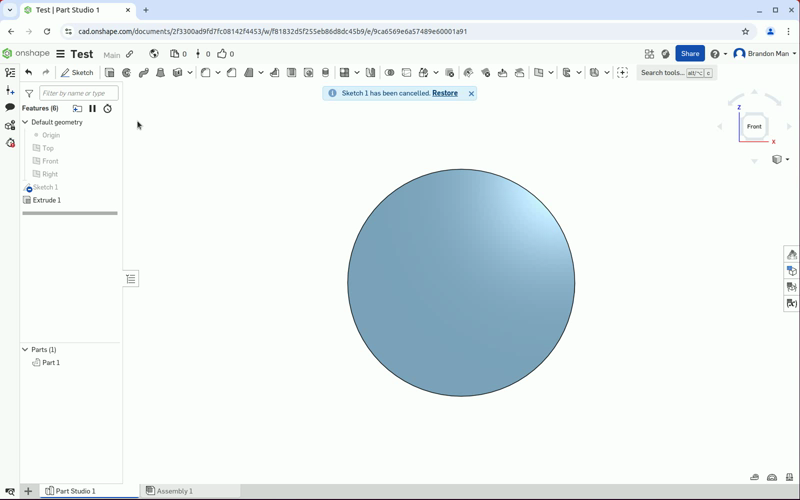
mouse_move(73, 189)
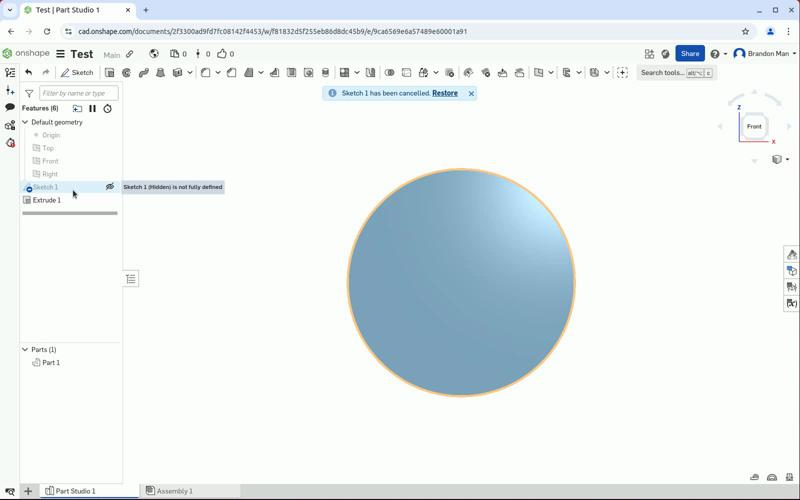
click(73, 189)
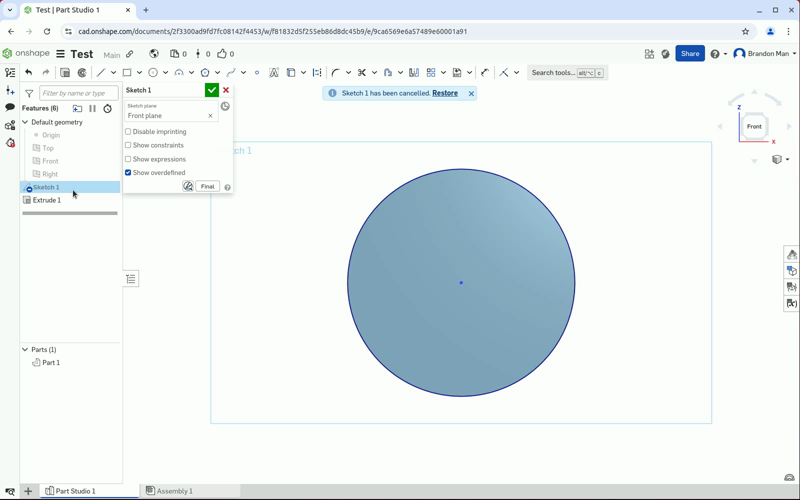
mouse_move(229, 92)
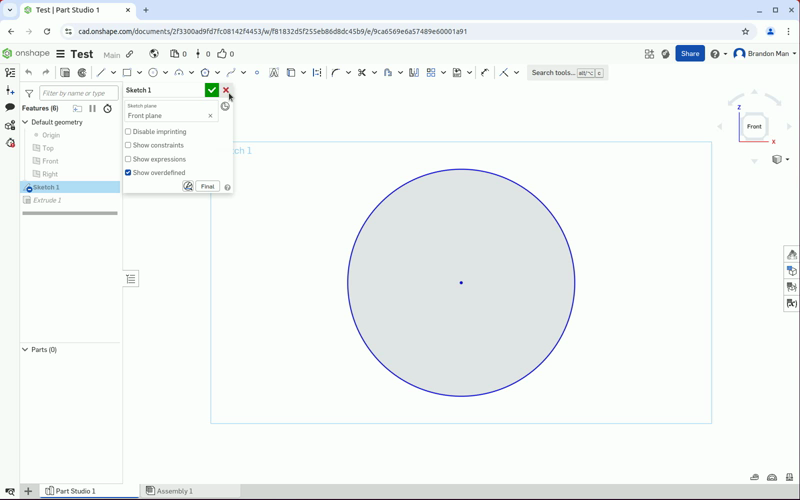
click(229, 92)
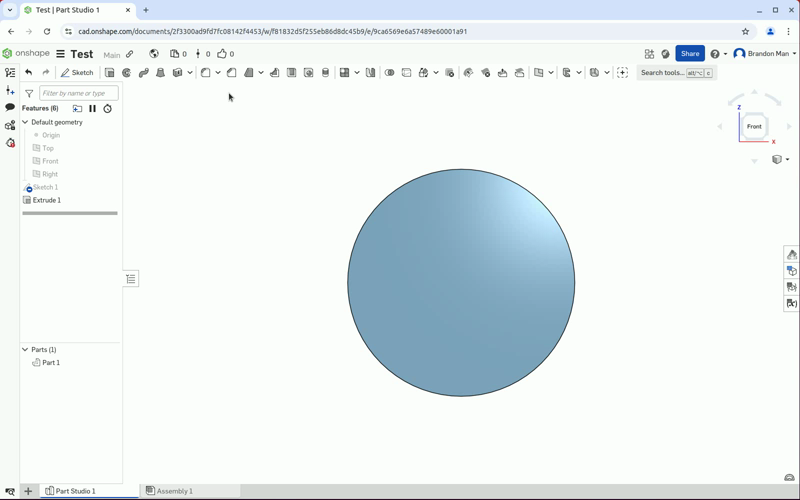
mouse_move(541, 75)
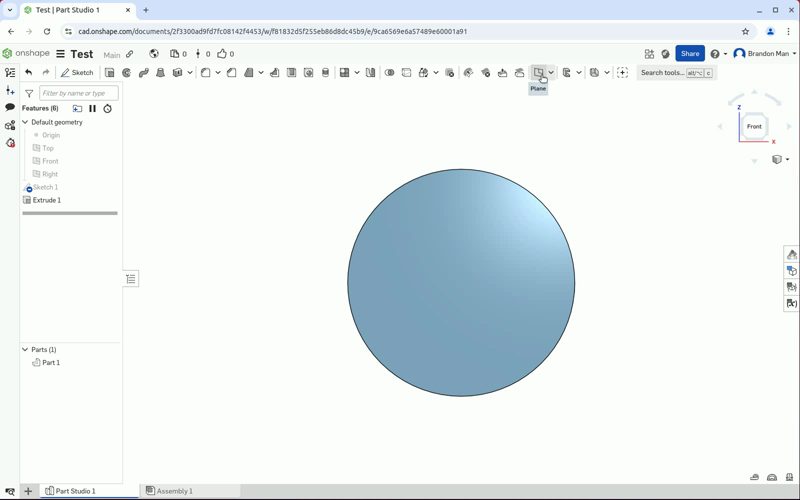
click(541, 75)
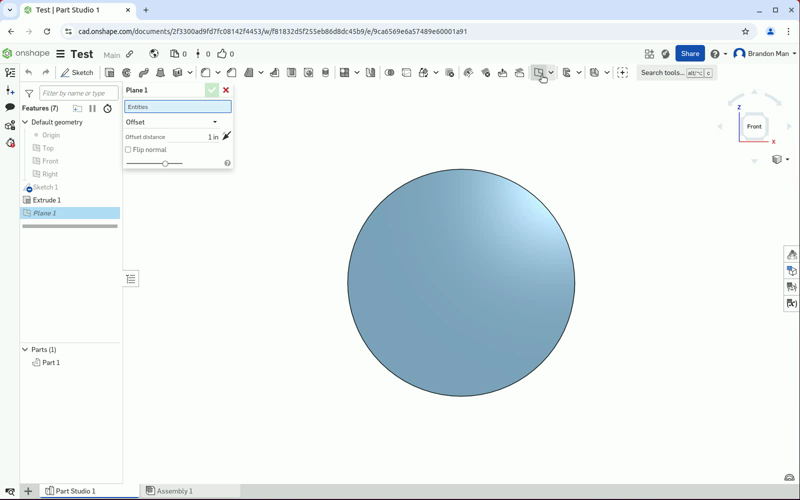
mouse_move(73, 163)
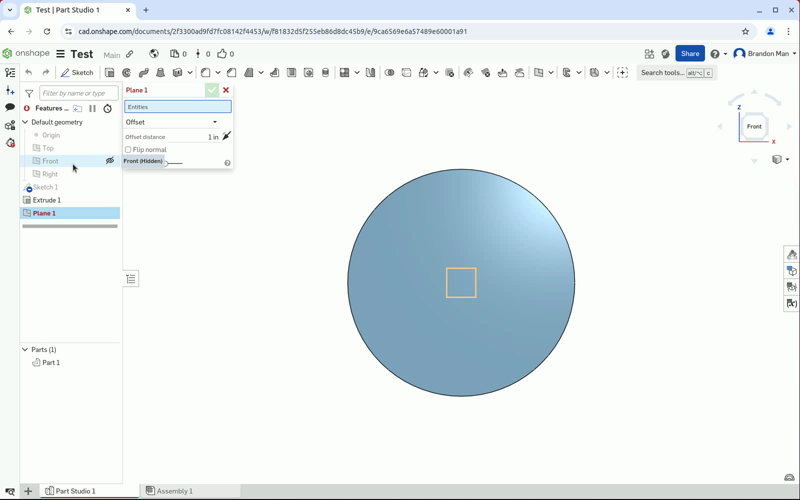
click(73, 163)
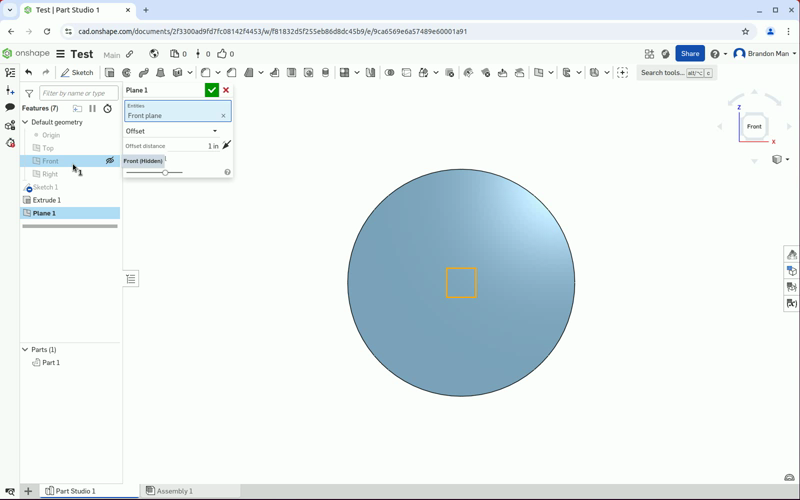
key(tab, 2)
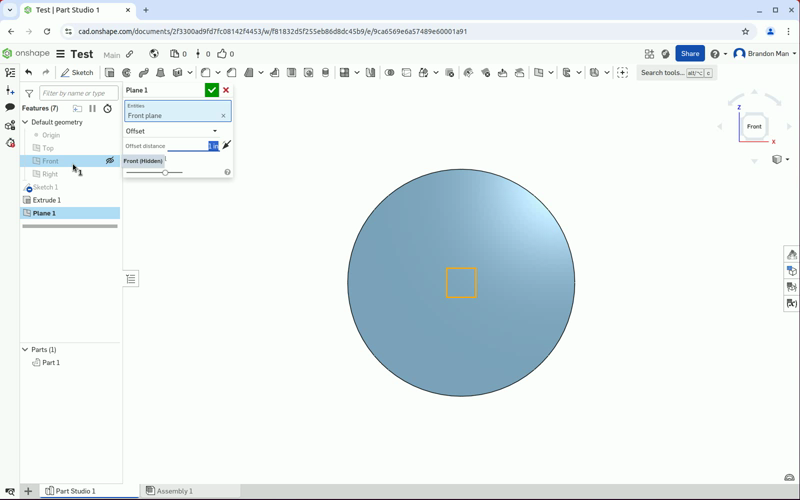
text(2.896)
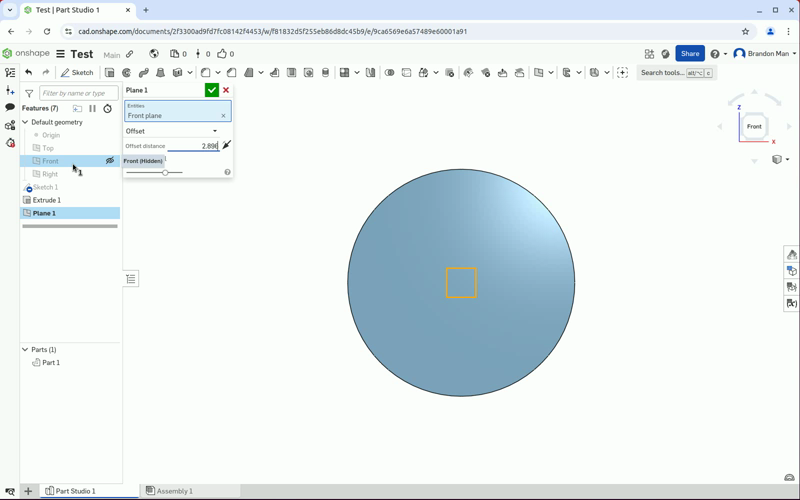
key(enter, 2)
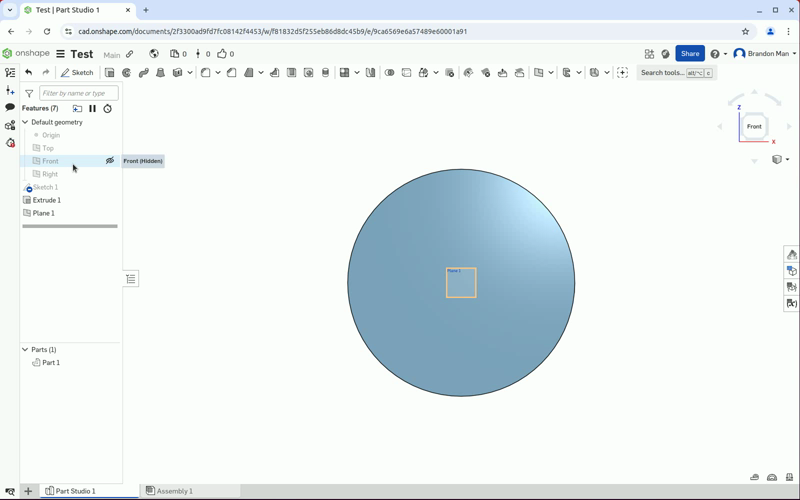
key(shift+s)
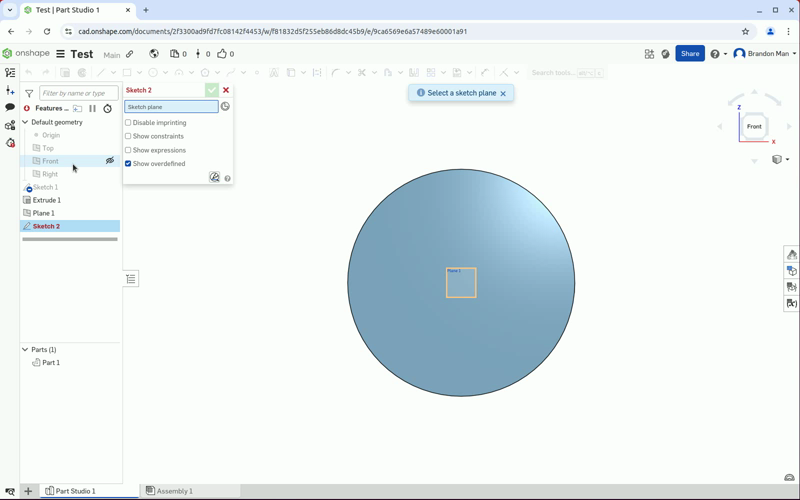
mouse_move(73, 215)
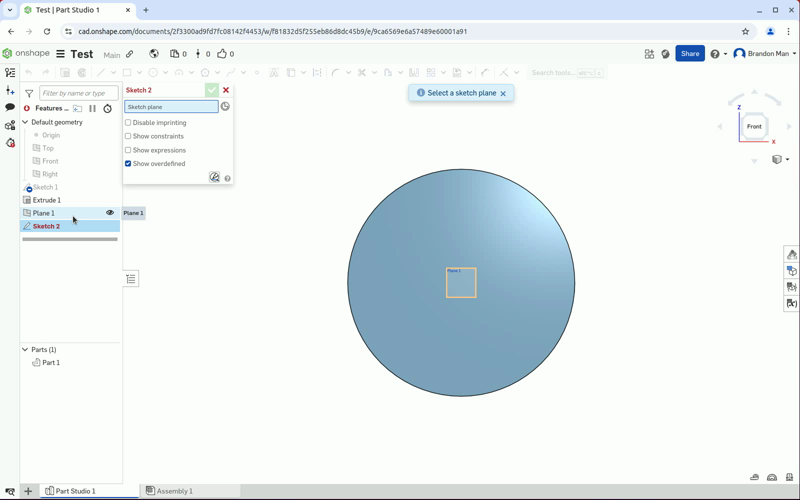
click(73, 215)
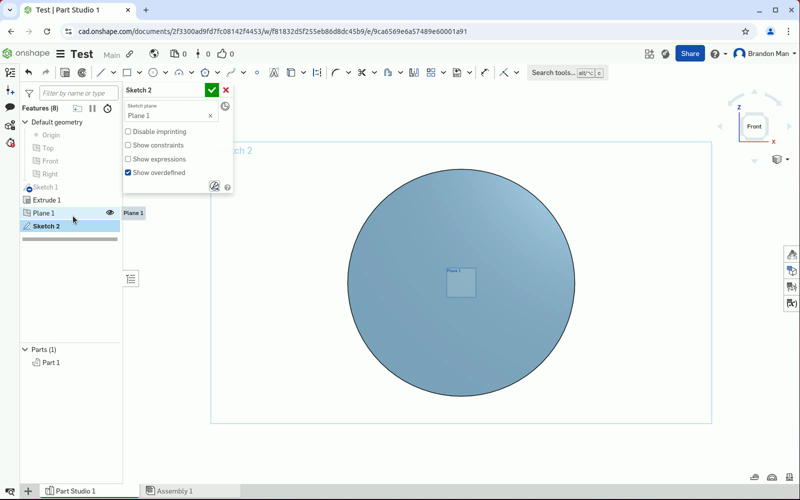
mouse_move(73, 352)
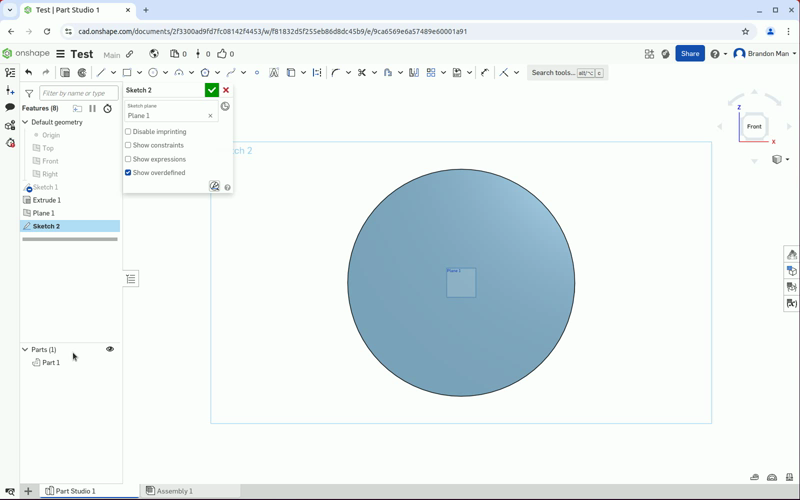
key(y)
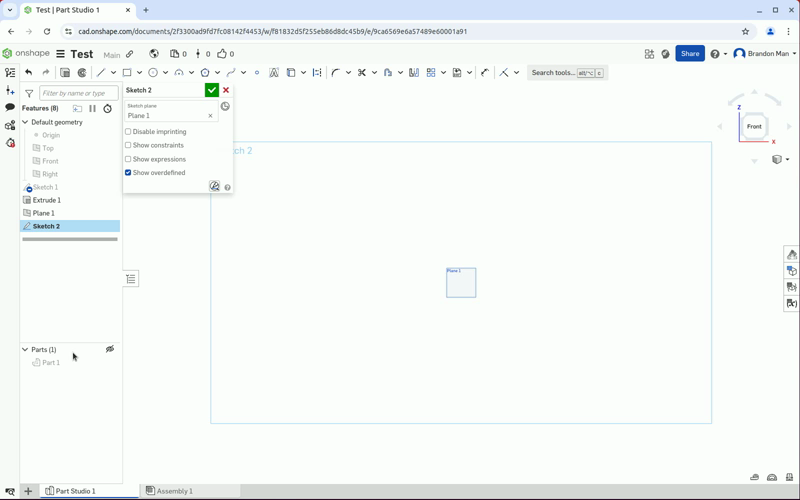
key(c)
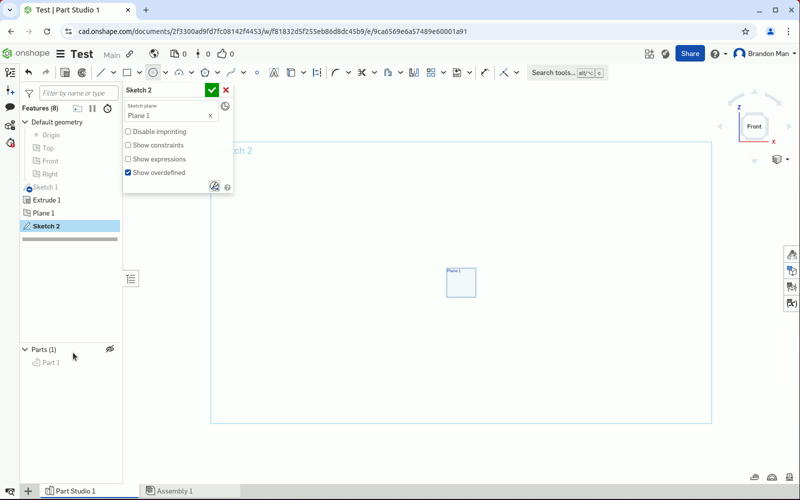
key_down(shift)
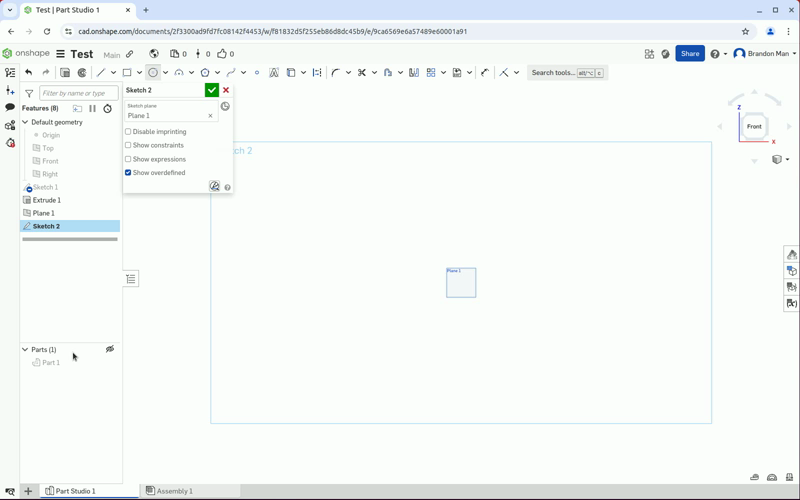
mouse_move(460, 282)
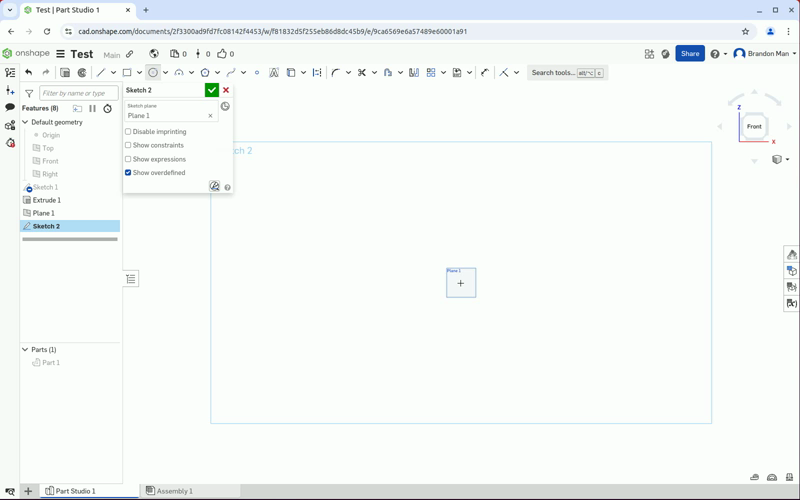
click(460, 282)
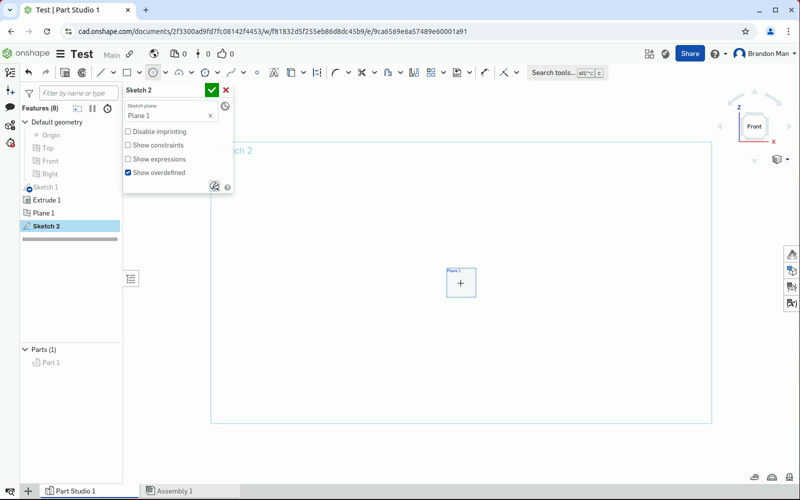
key_up(shift)
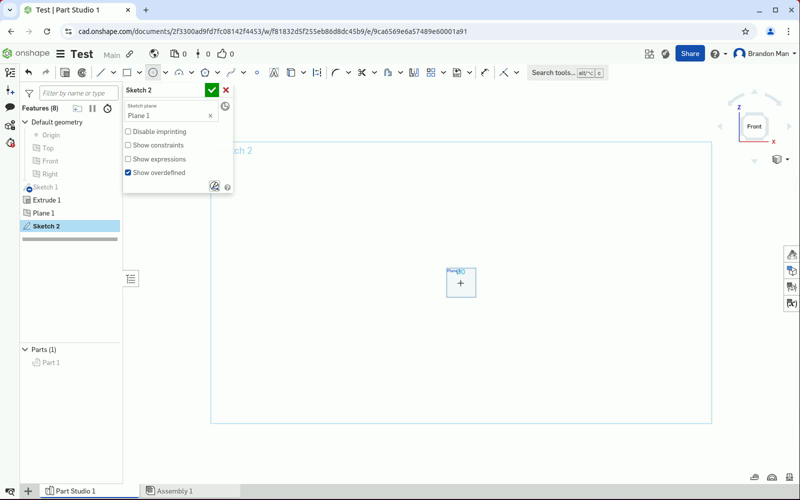
mouse_move(528, 282)
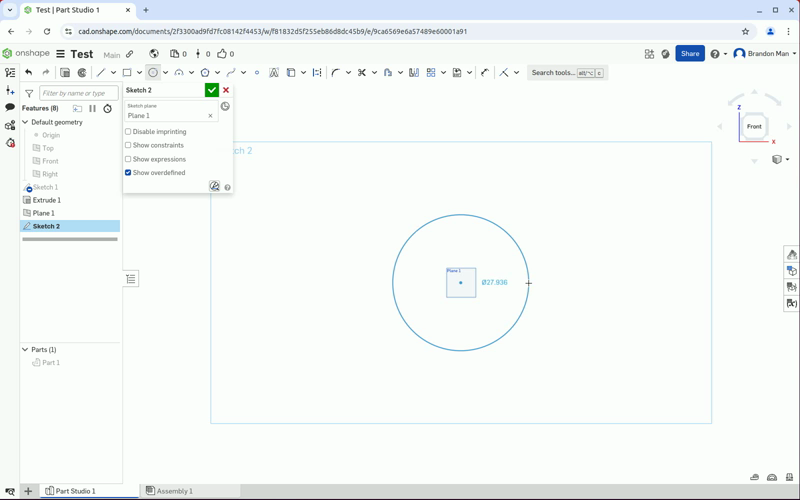
click(528, 282)
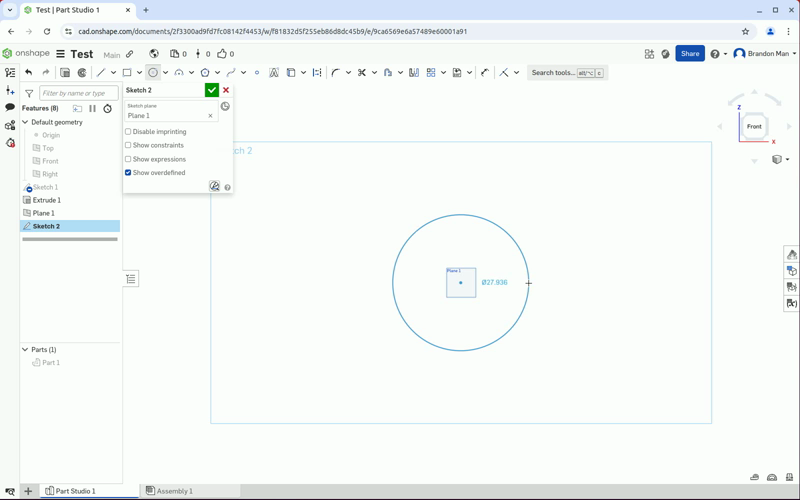
key(esc)
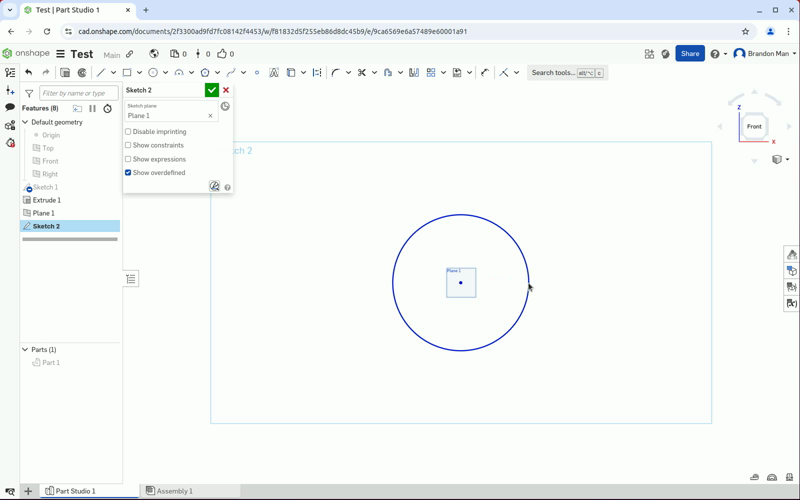
mouse_move(408, 283)
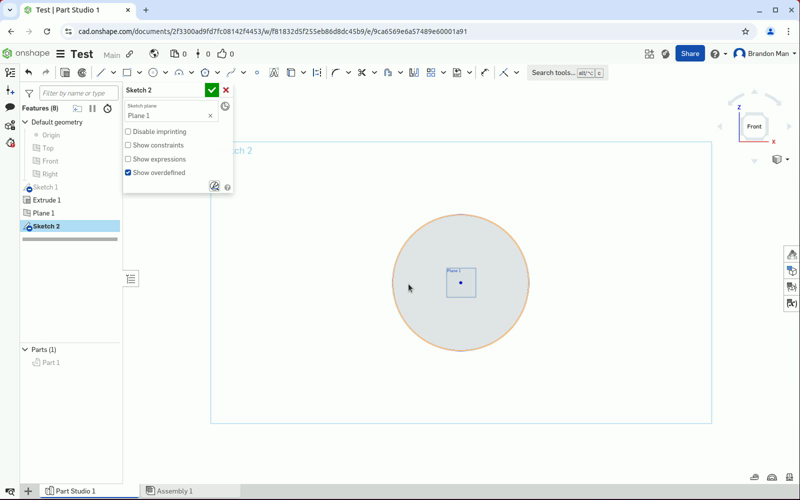
click(408, 283)
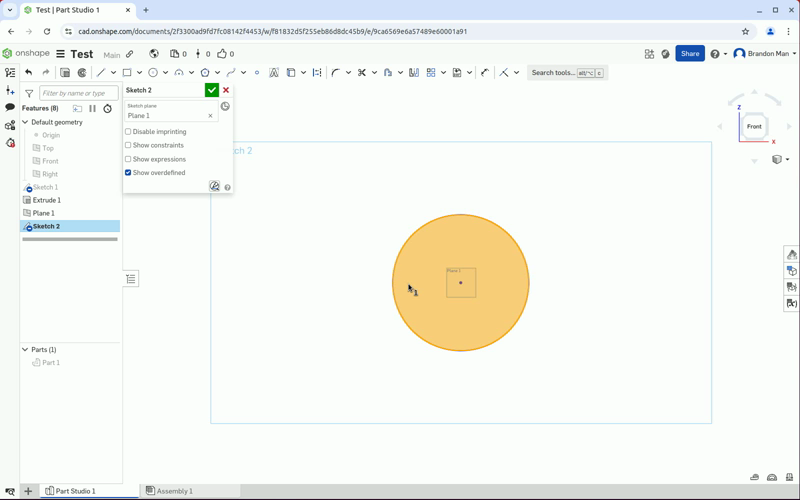
mouse_move(73, 352)
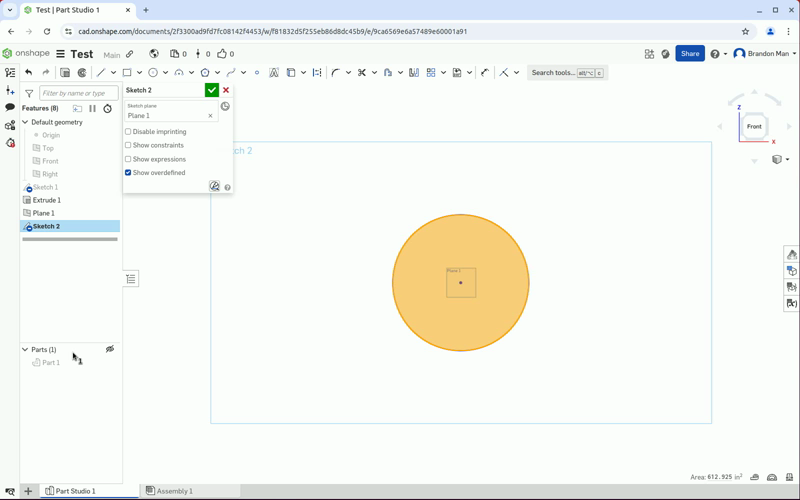
key(shift+y)
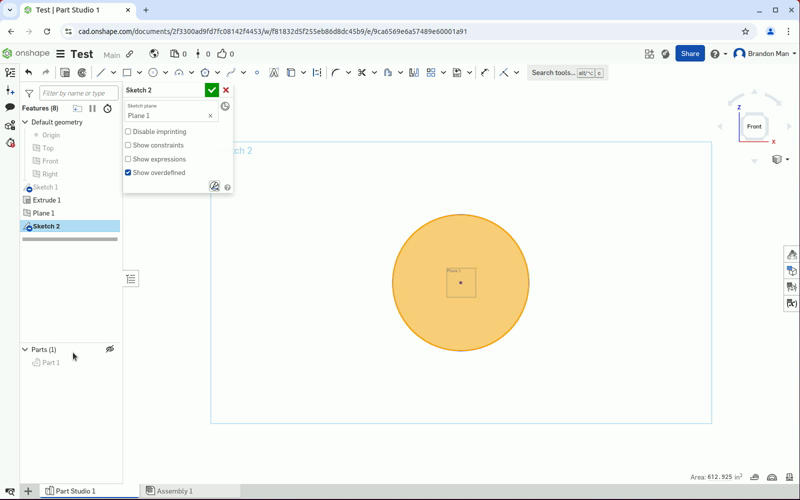
key(shift+e)
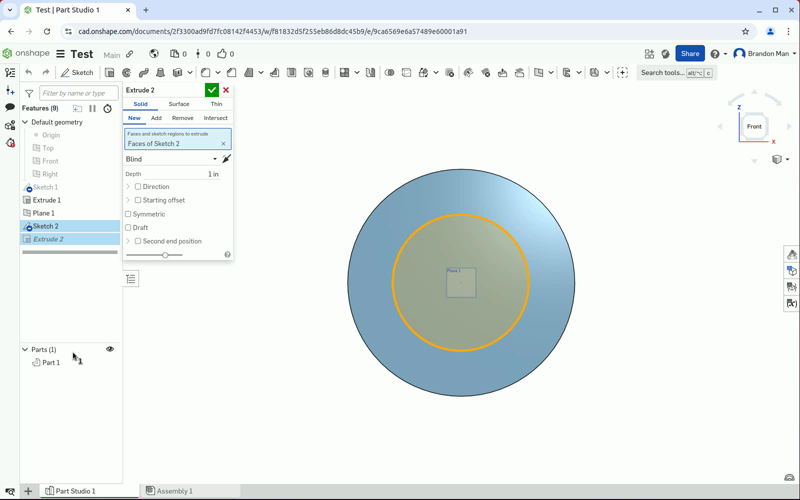
mouse_move(143, 106)
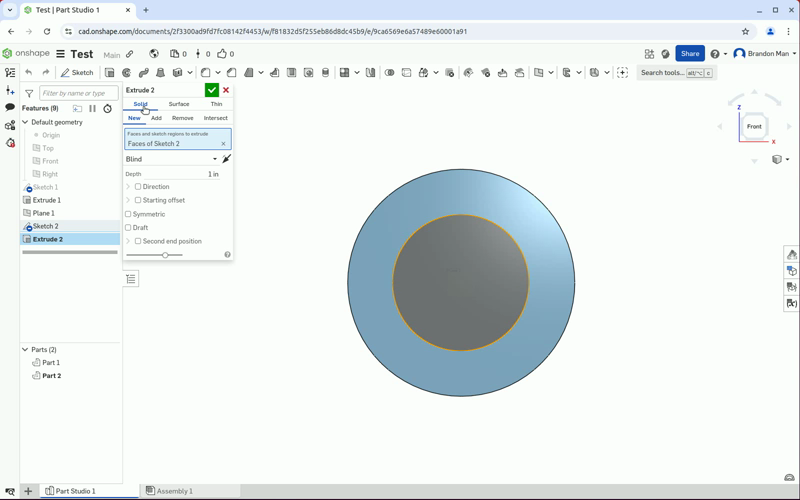
click(143, 106)
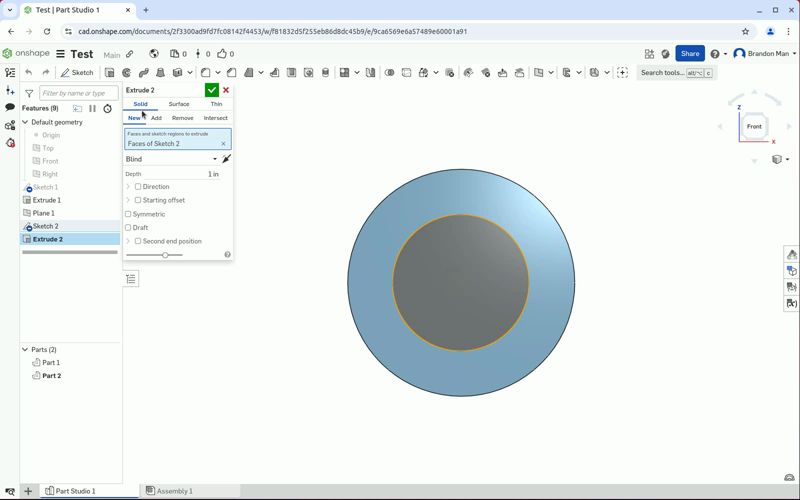
mouse_move(137, 120)
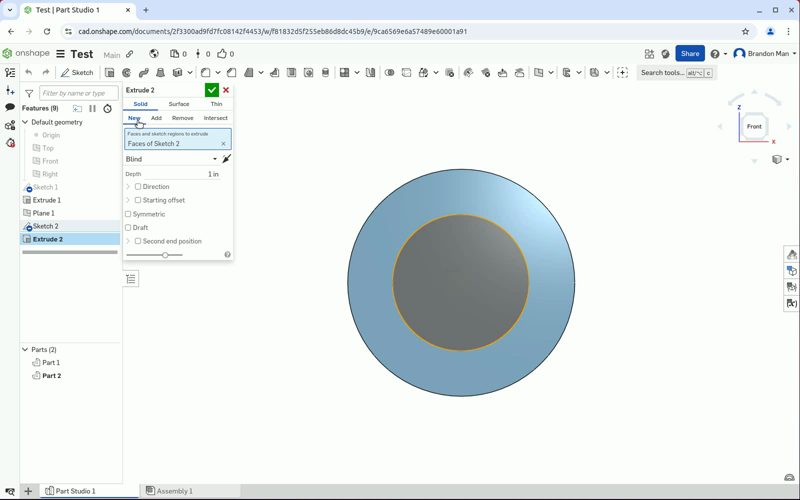
click(137, 120)
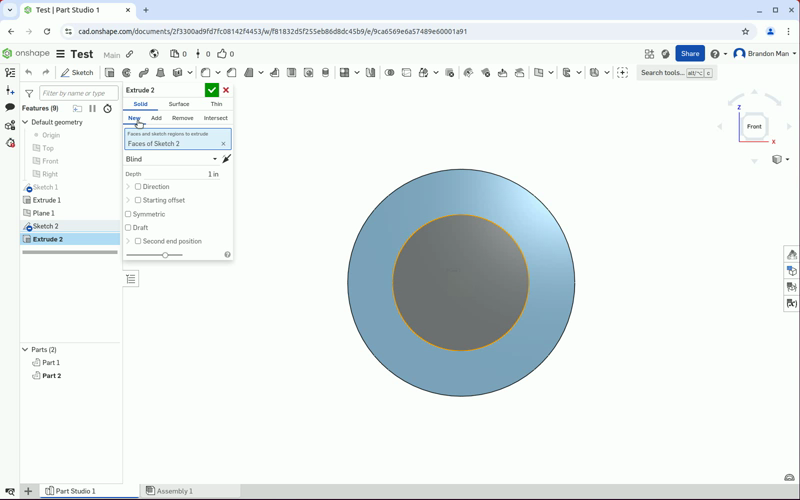
key(tab, 4)
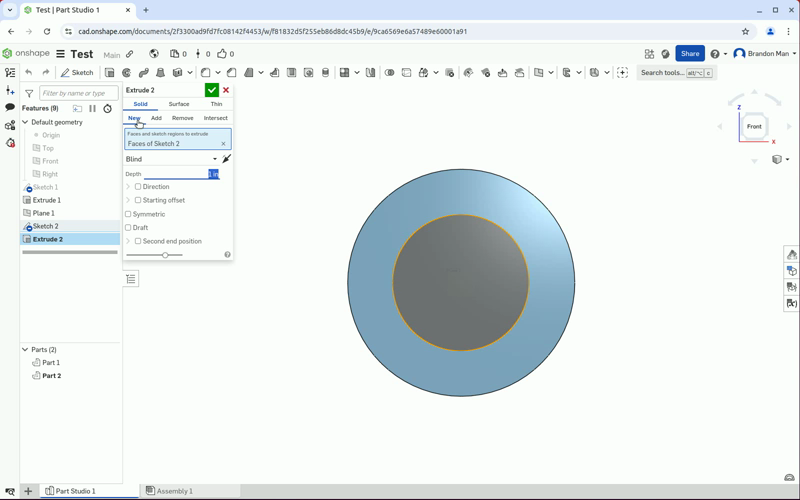
text(2.889)
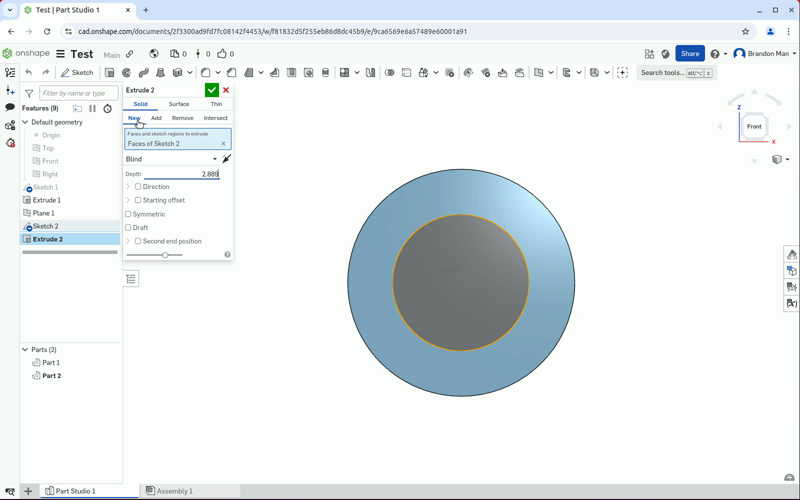
key(enter)
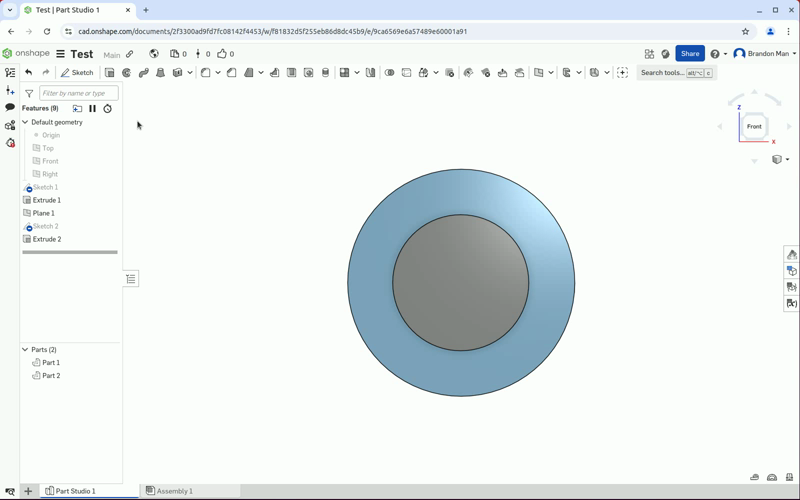
key(shift+h)
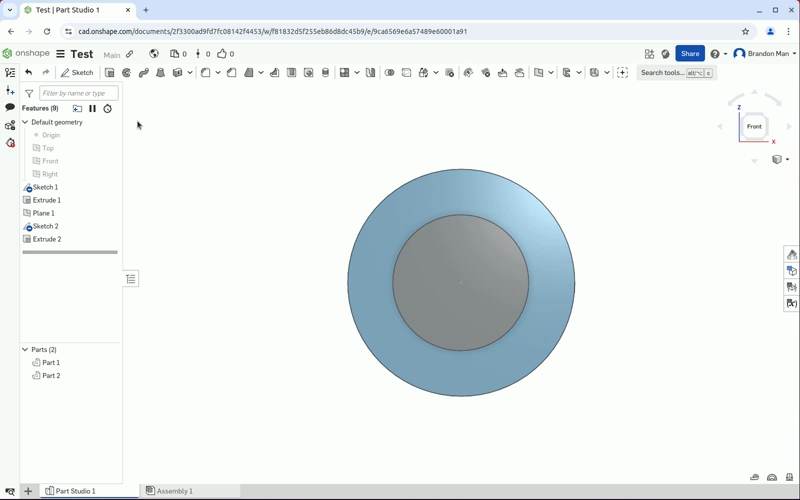
key(shift+h)
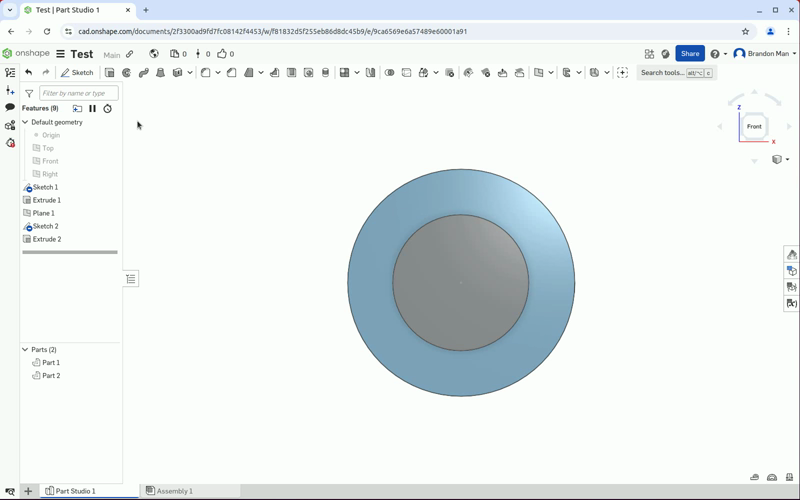
key(shift+7)
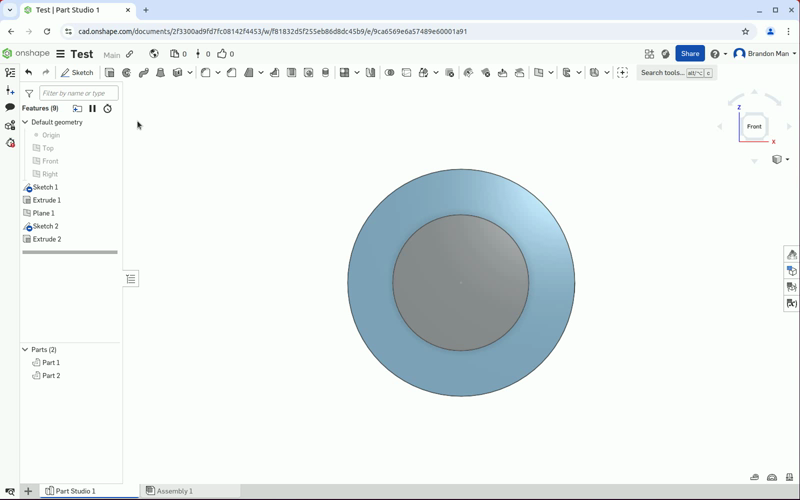
key(left, 2)
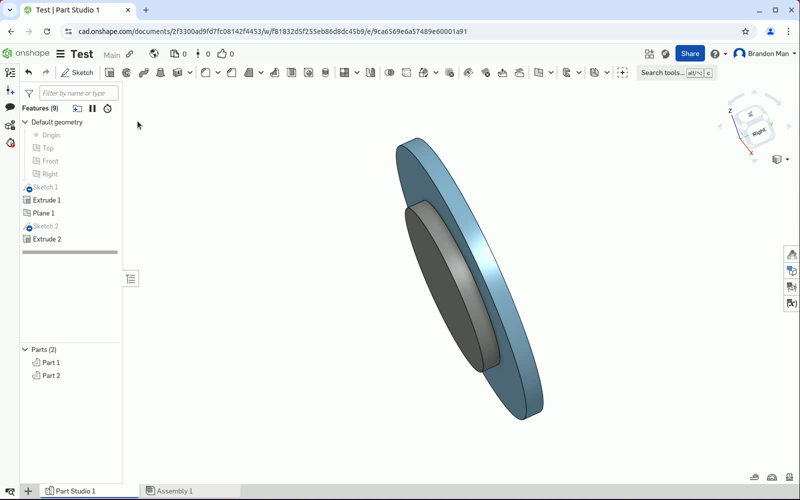
key(down, 2)
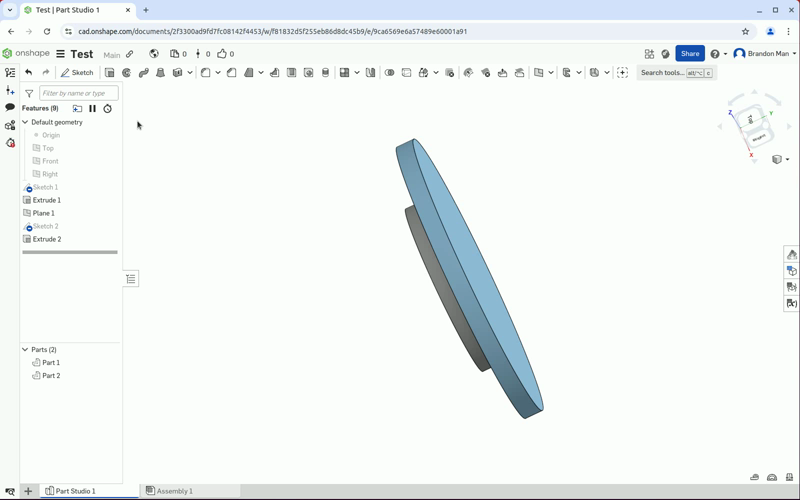
key(up, 2)
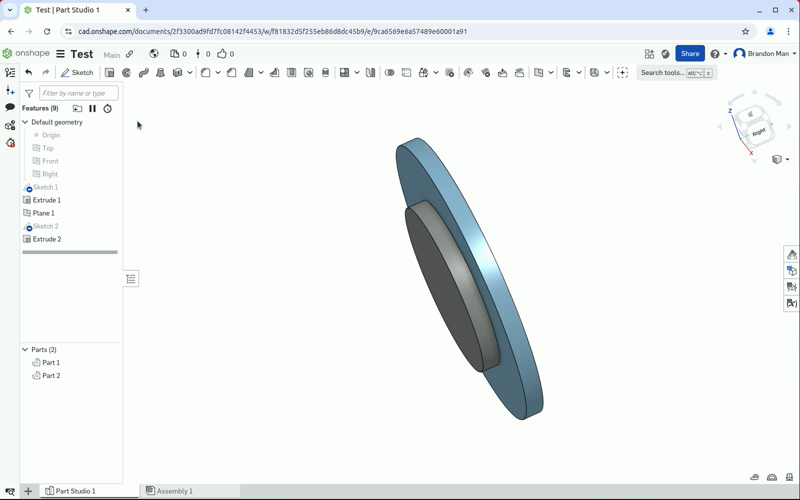
key(right, 2)
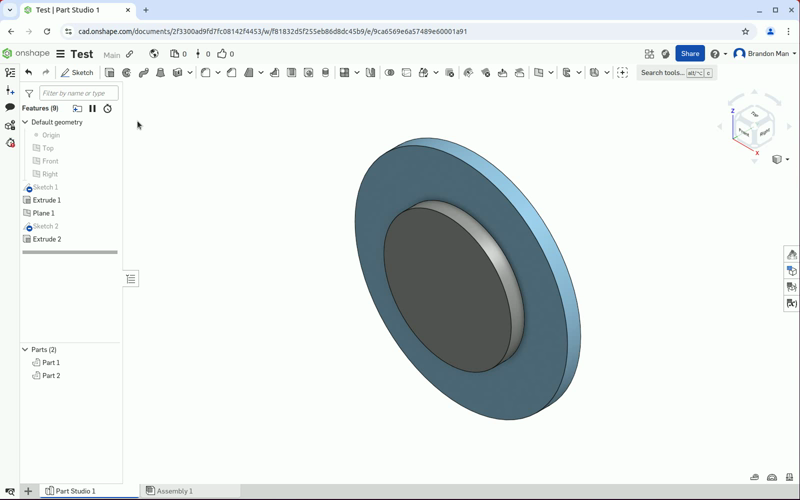
mouse_move(73, 189)
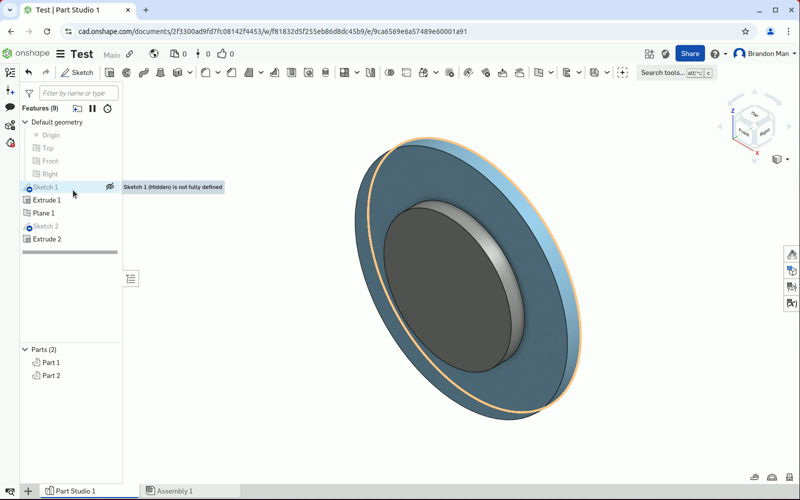
click(73, 189)